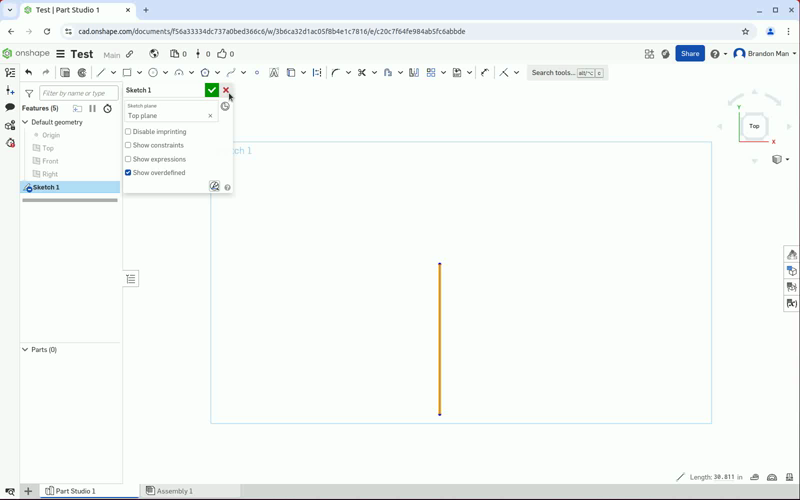
key(shift+h)
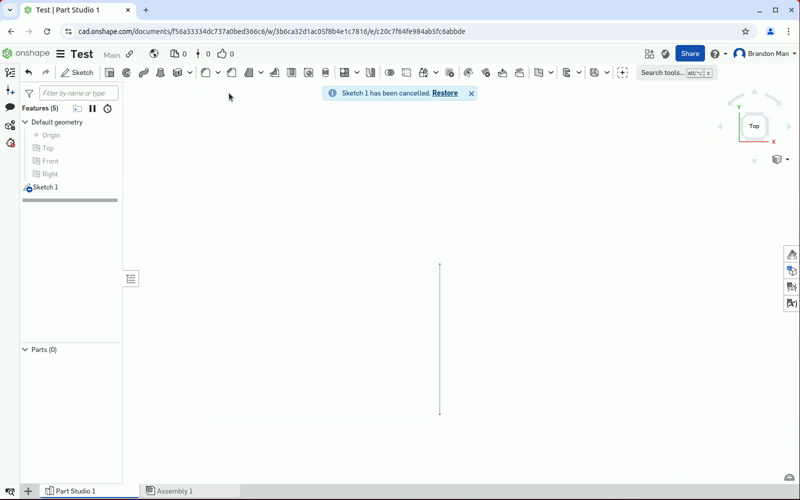
key(shift+s)
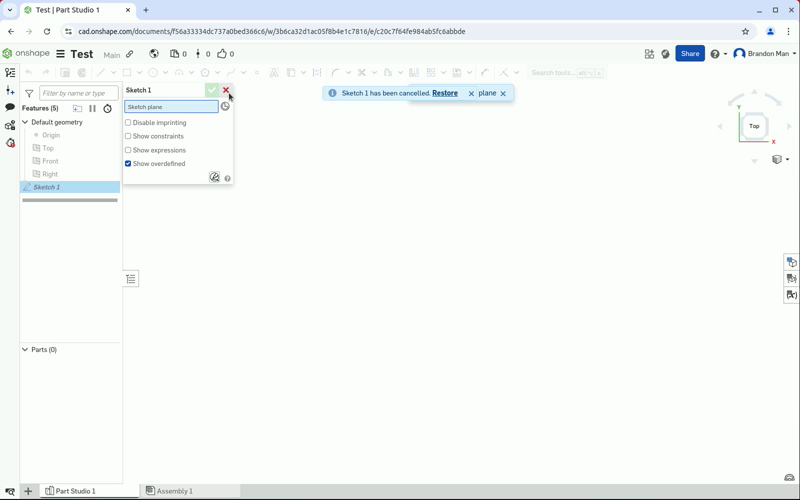
mouse_move(73, 150)
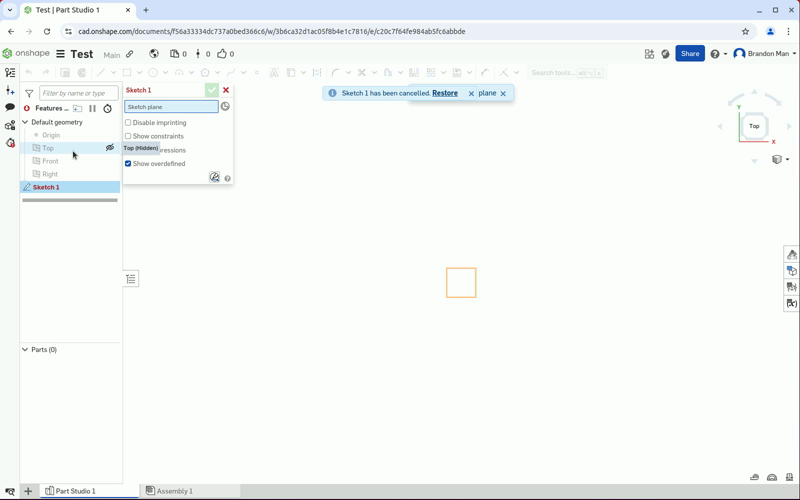
click(73, 150)
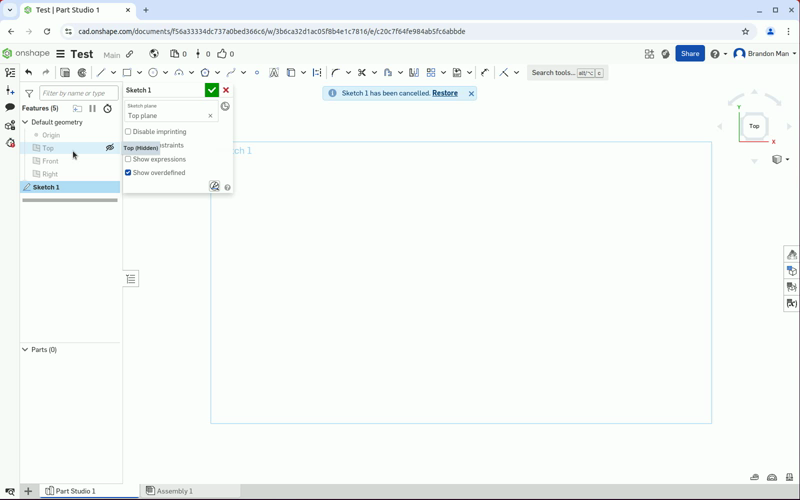
mouse_move(73, 352)
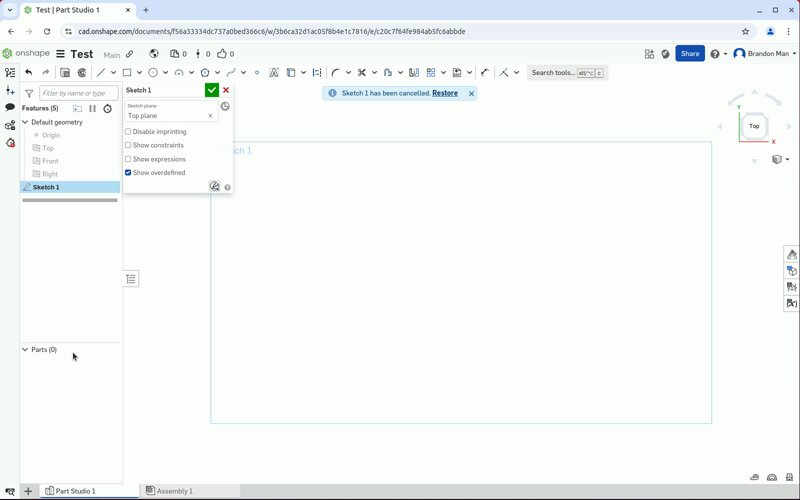
key(y)
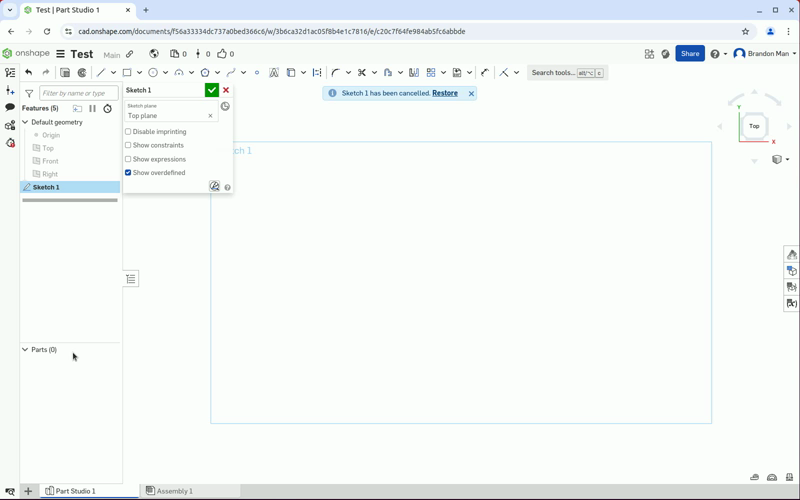
key(l)
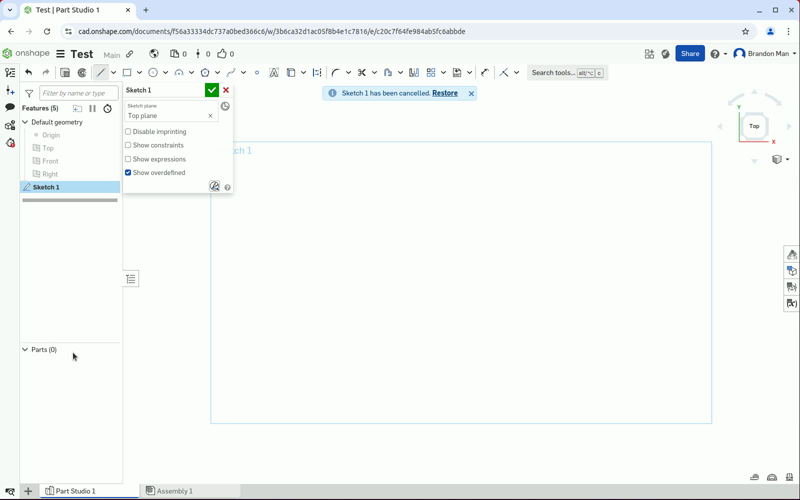
key_down(shift)
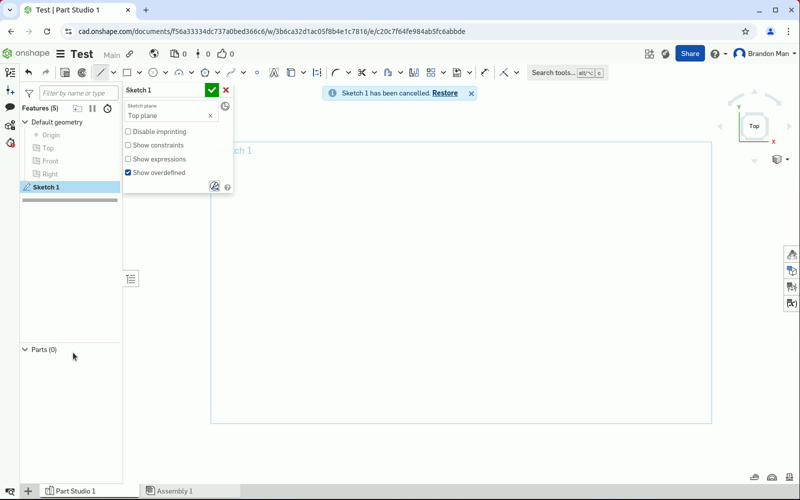
mouse_move(348, 359)
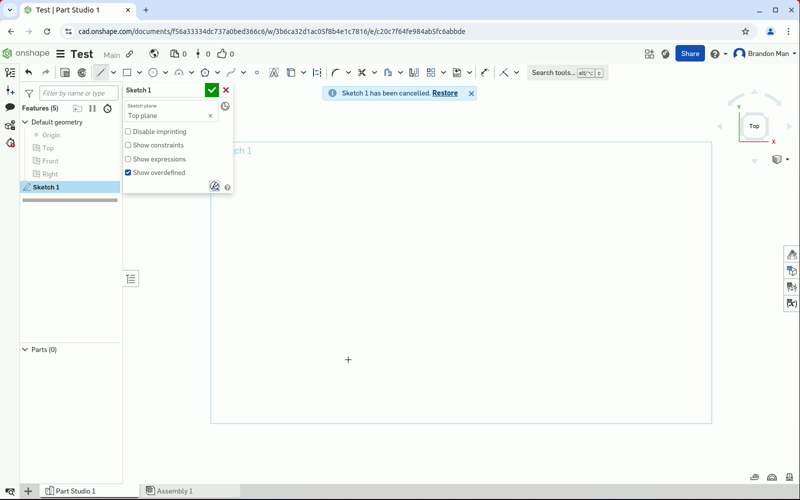
click(348, 359)
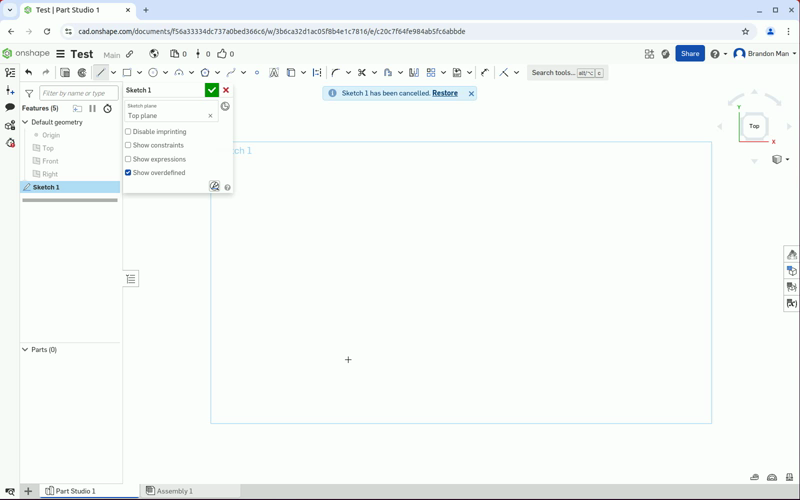
key_up(shift)
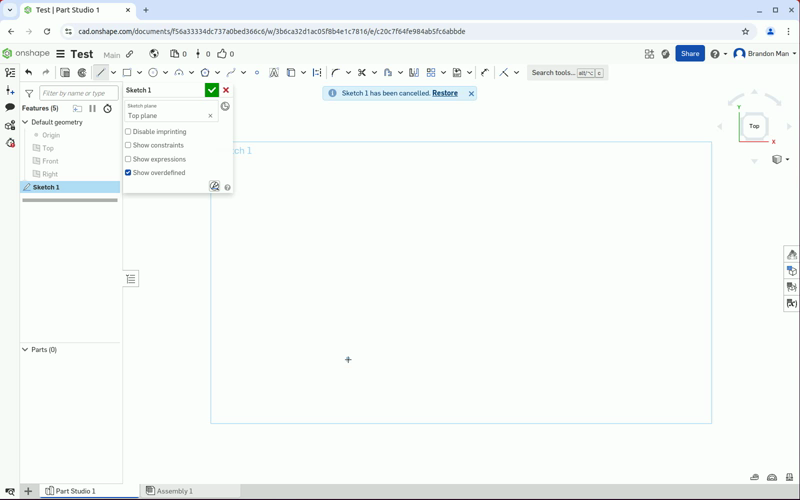
key_down(shift)
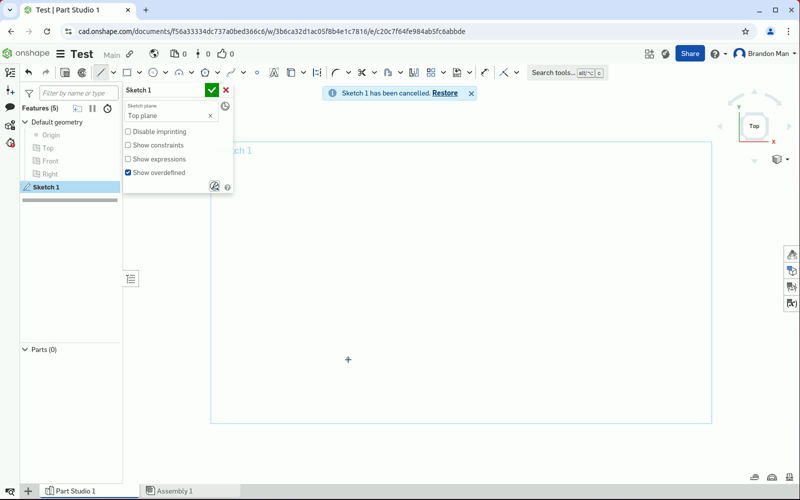
mouse_move(572, 359)
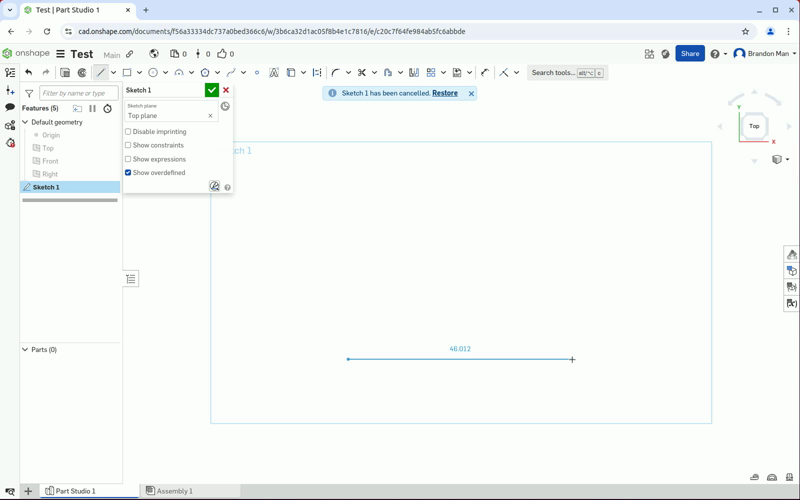
click(572, 359)
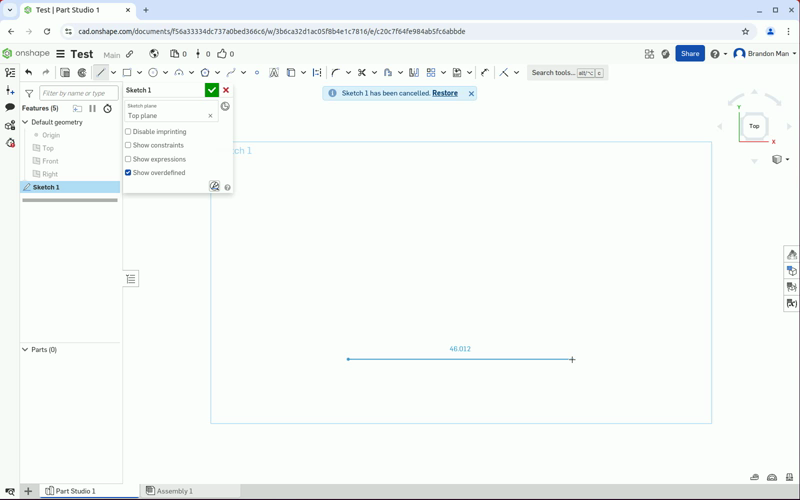
key_up(shift)
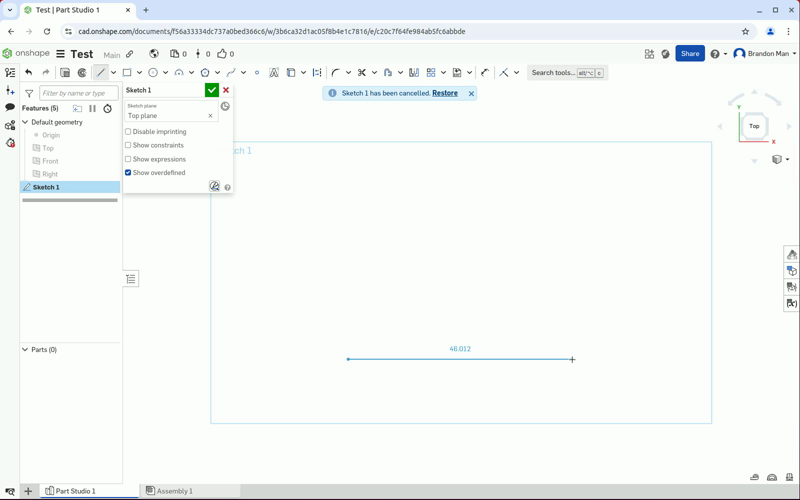
key_down(shift)
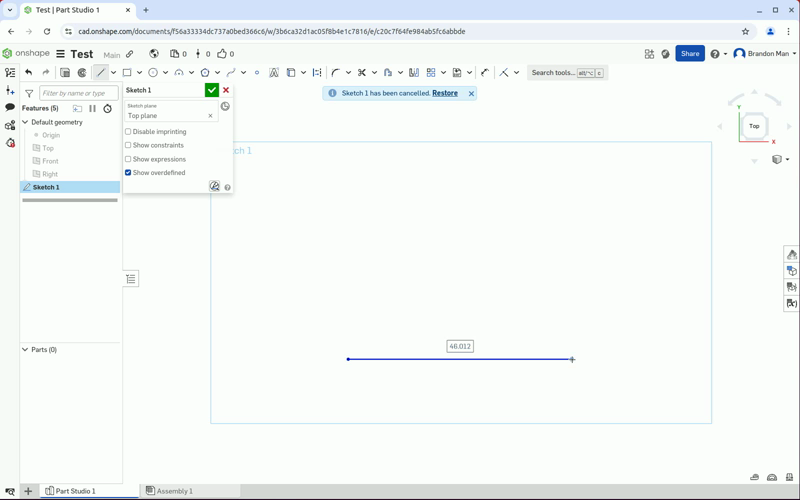
mouse_move(572, 208)
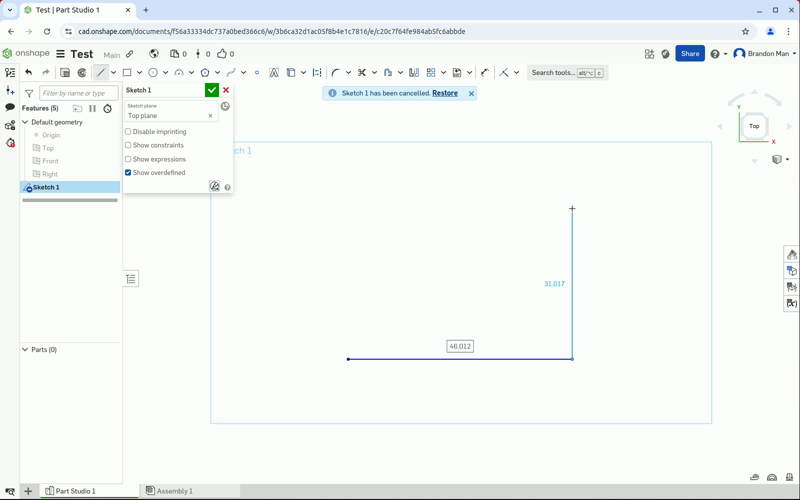
click(572, 208)
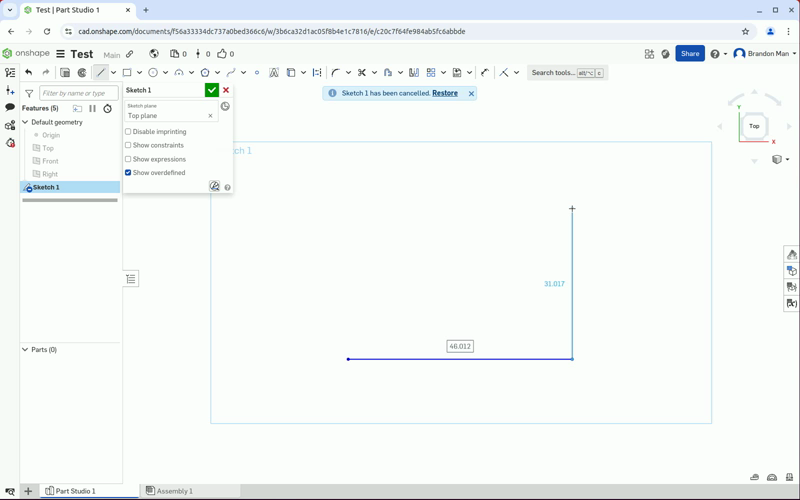
key_up(shift)
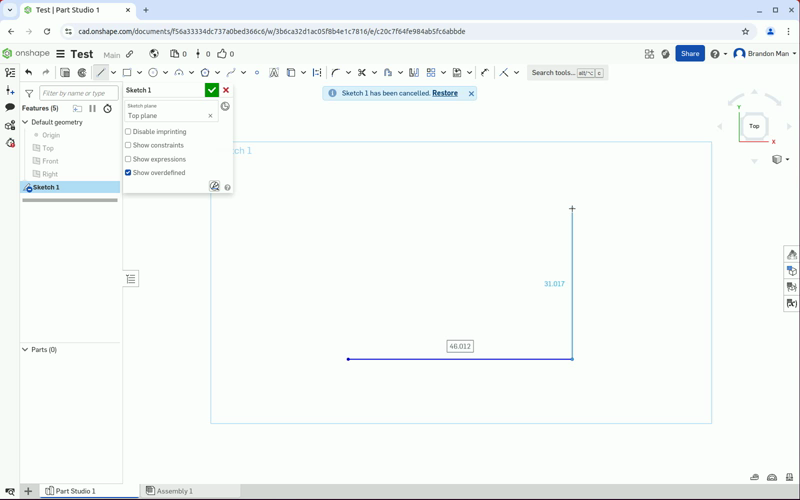
key_down(shift)
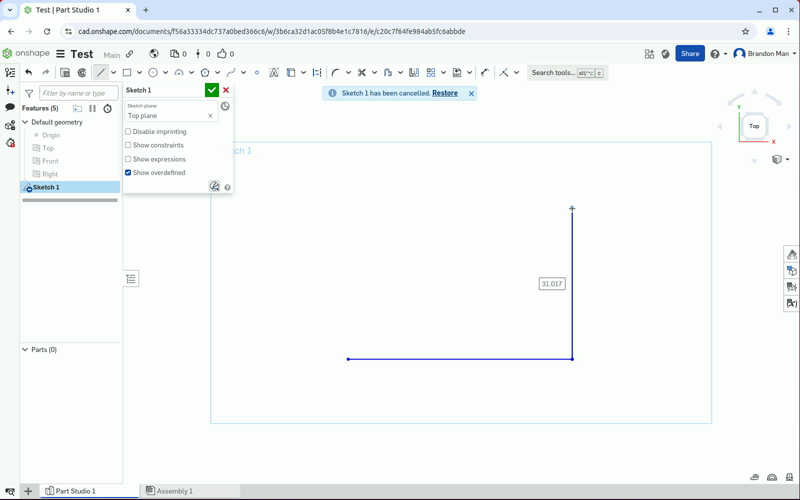
mouse_move(348, 208)
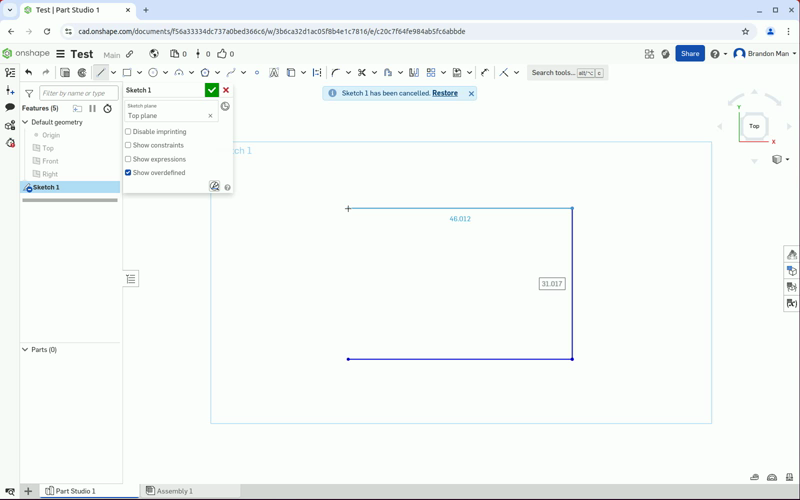
click(348, 208)
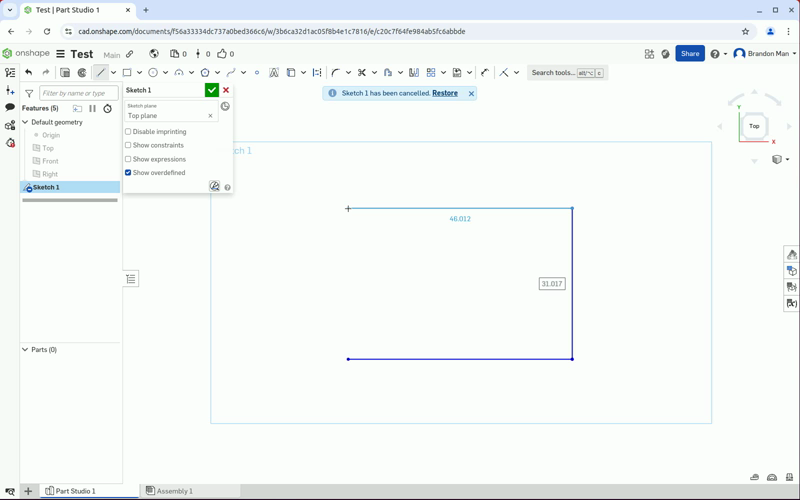
key_up(shift)
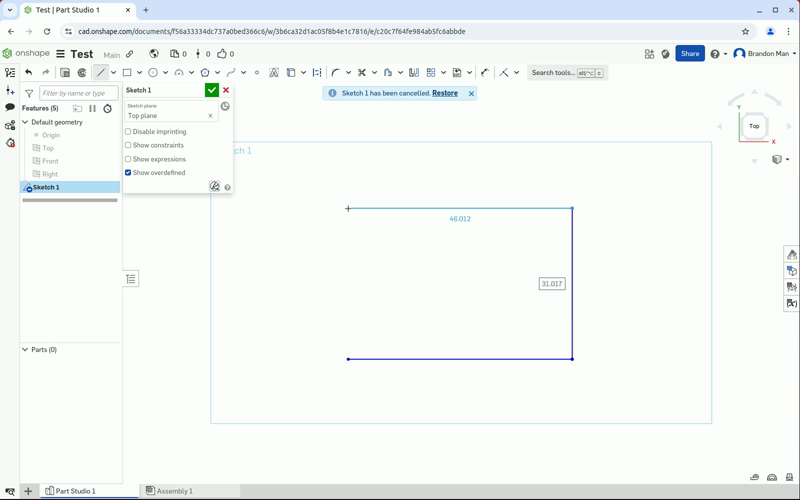
key_down(shift)
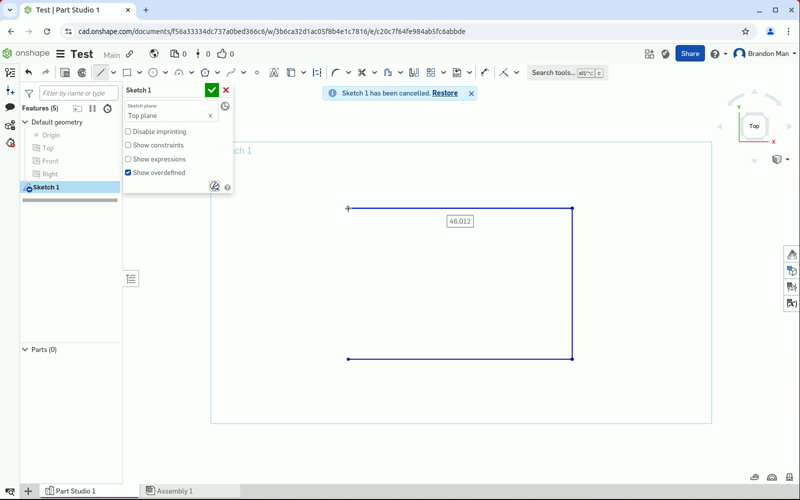
mouse_move(348, 359)
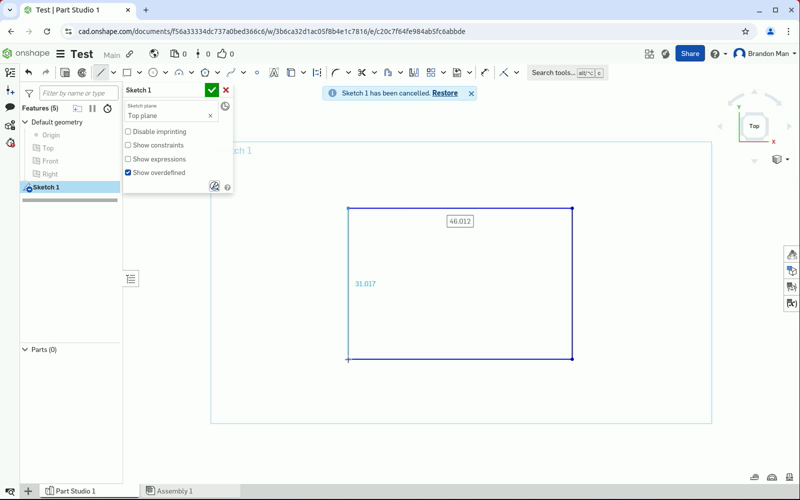
key_up(shift)
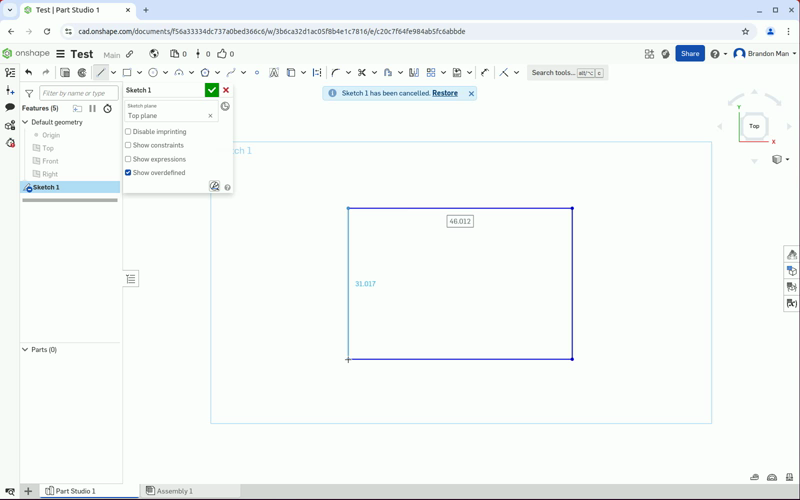
click(348, 359)
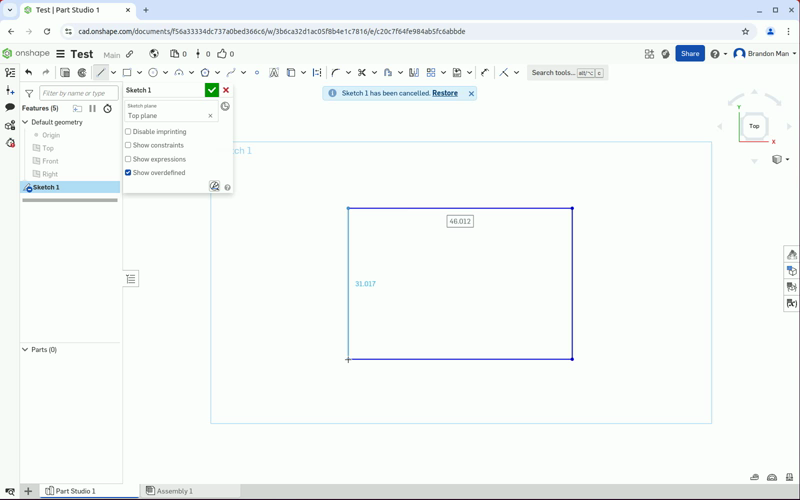
key(esc)
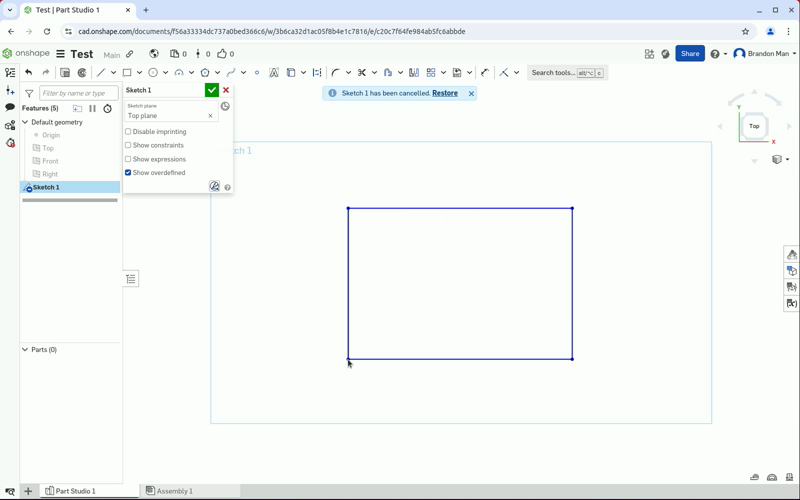
mouse_move(546, 313)
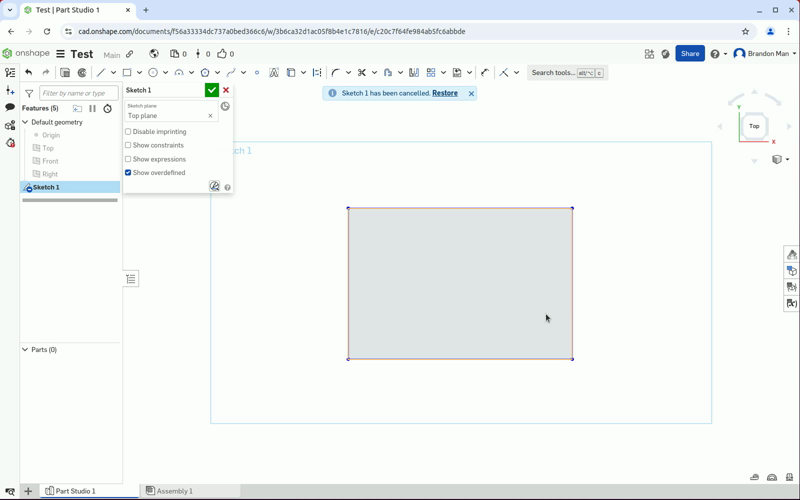
click(546, 313)
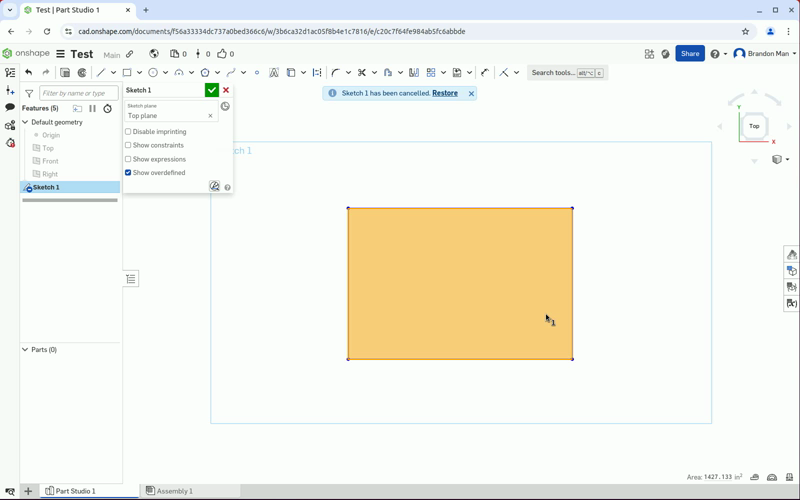
mouse_move(73, 352)
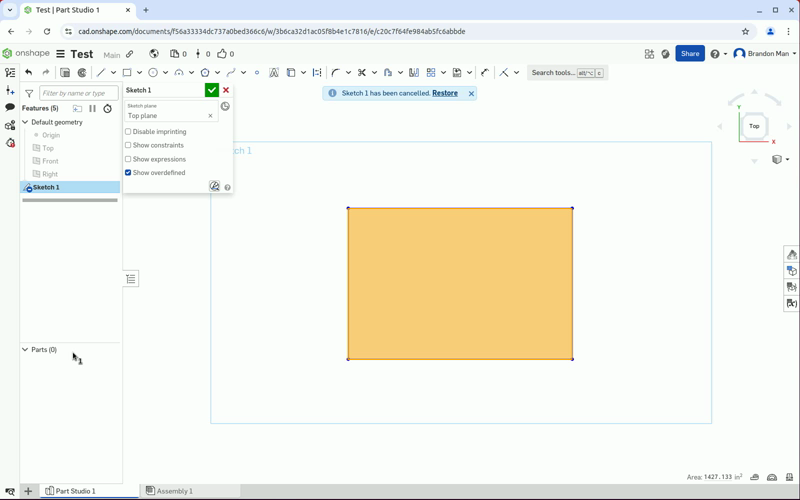
key(shift+y)
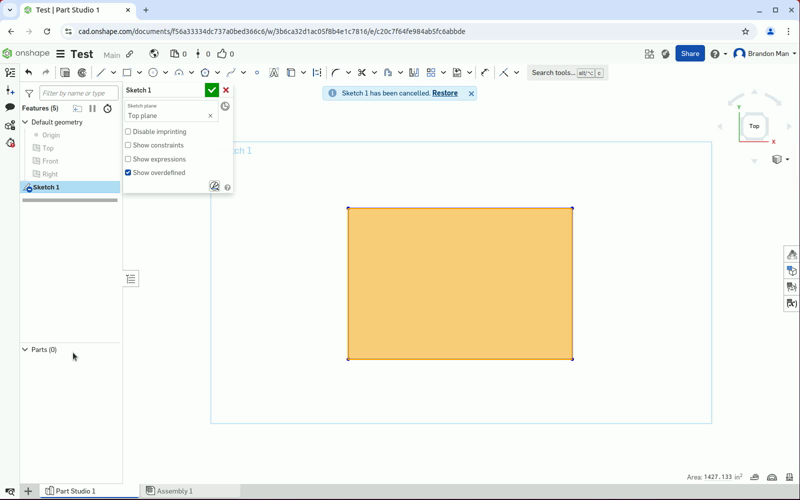
key(shift+e)
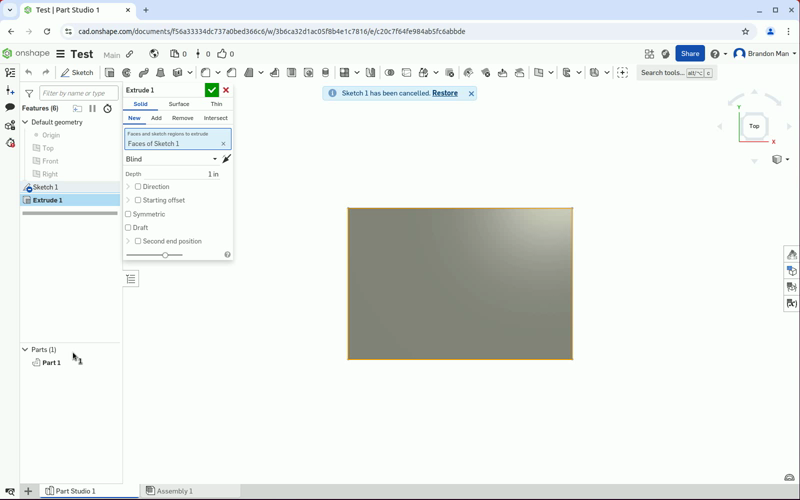
mouse_move(143, 106)
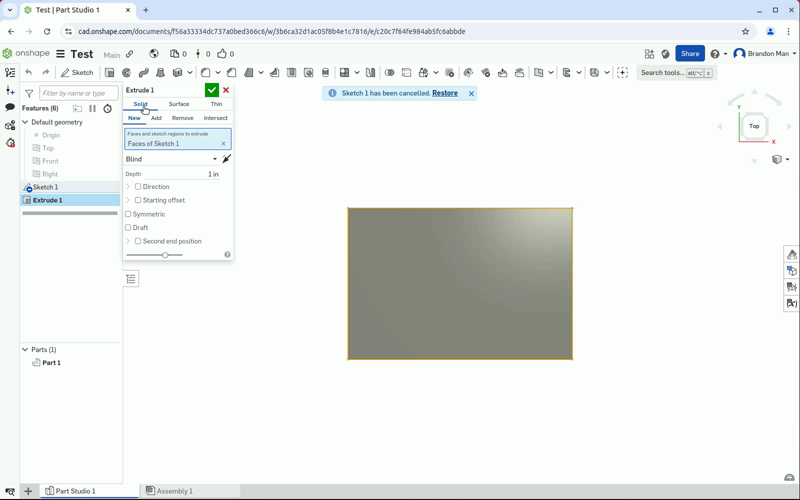
click(143, 106)
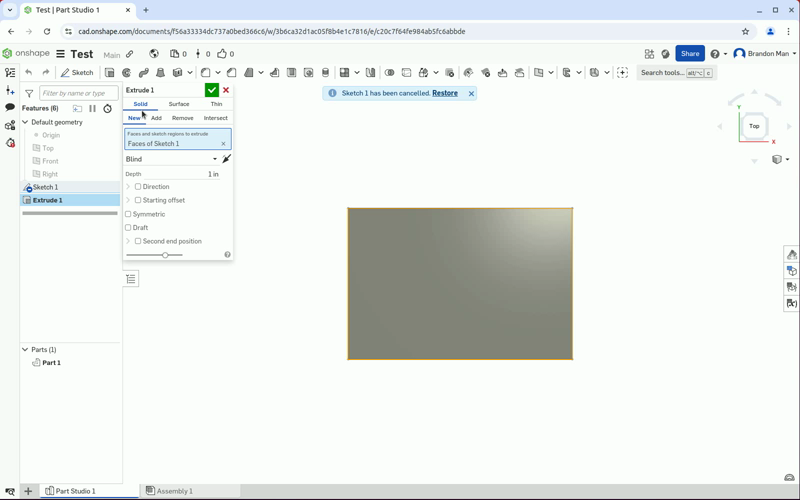
mouse_move(137, 120)
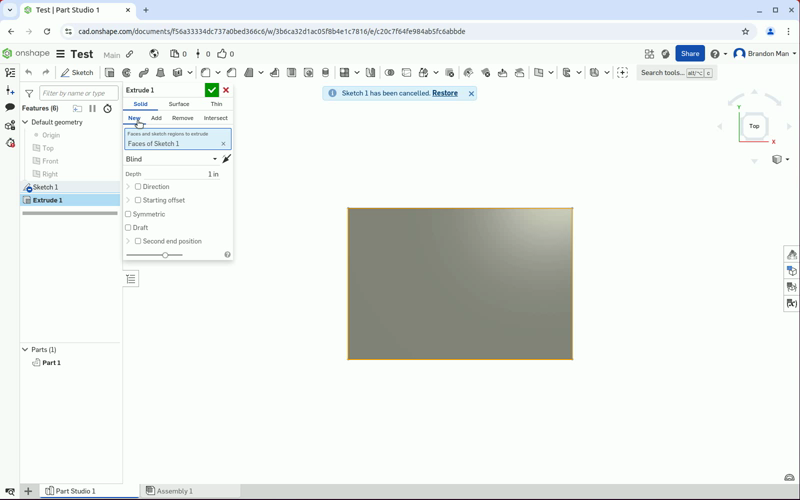
click(137, 120)
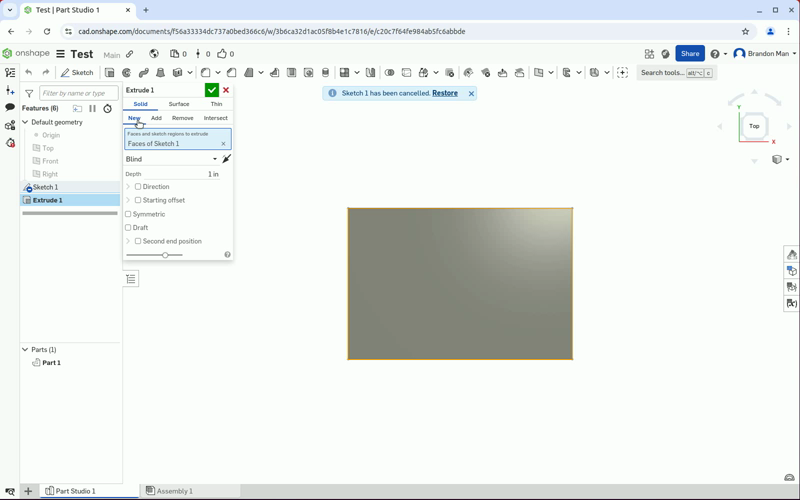
key(tab, 4)
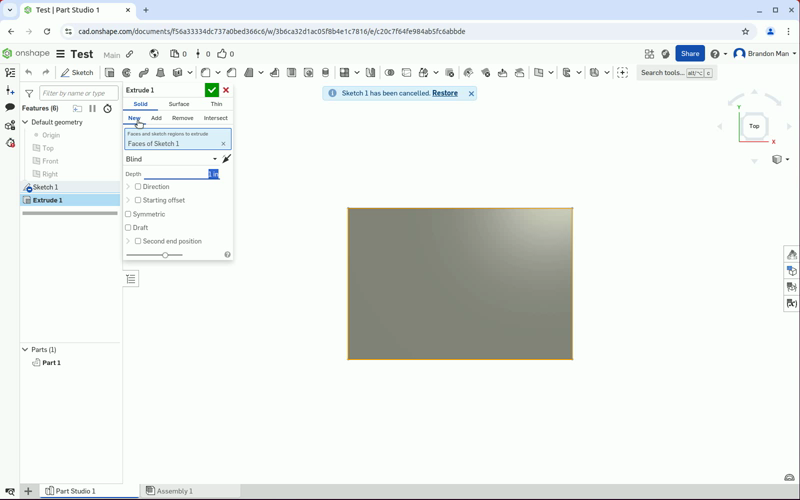
text(9.388)
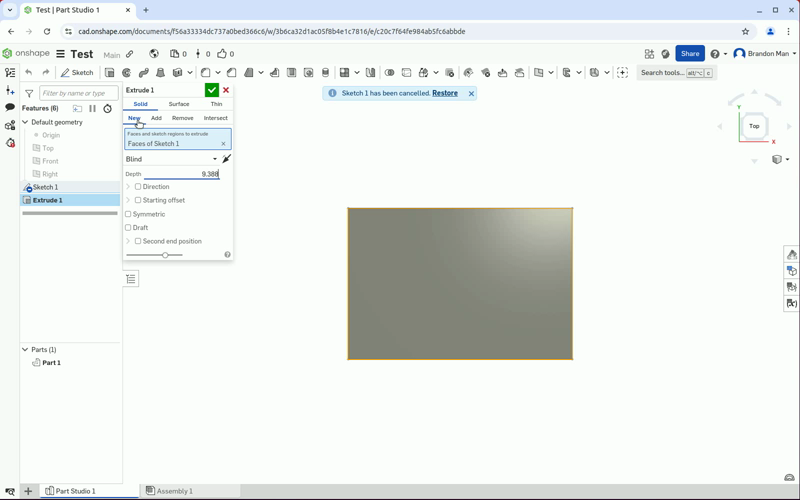
key(enter)
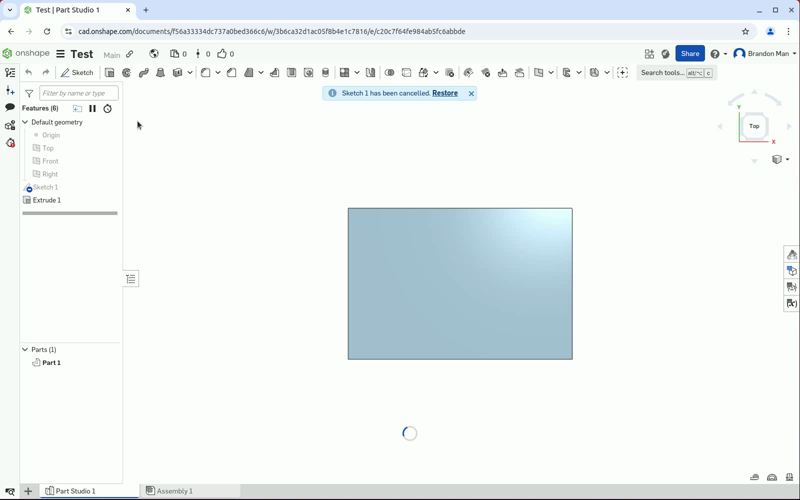
key(shift+h)
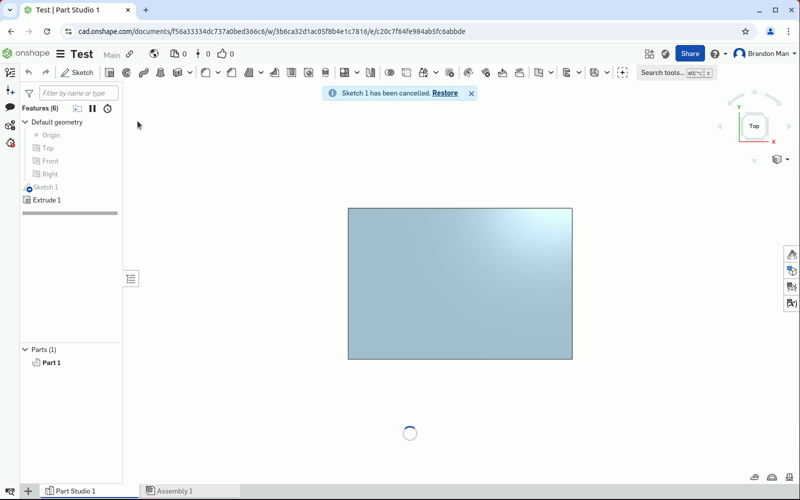
key(shift+h)
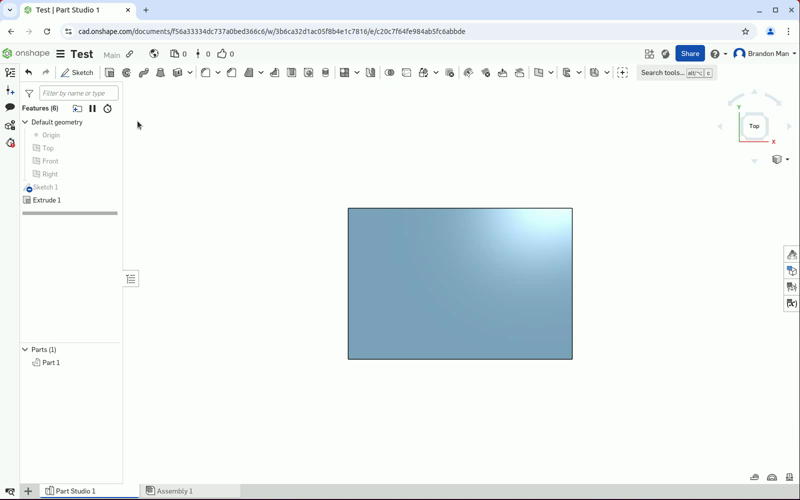
mouse_move(73, 189)
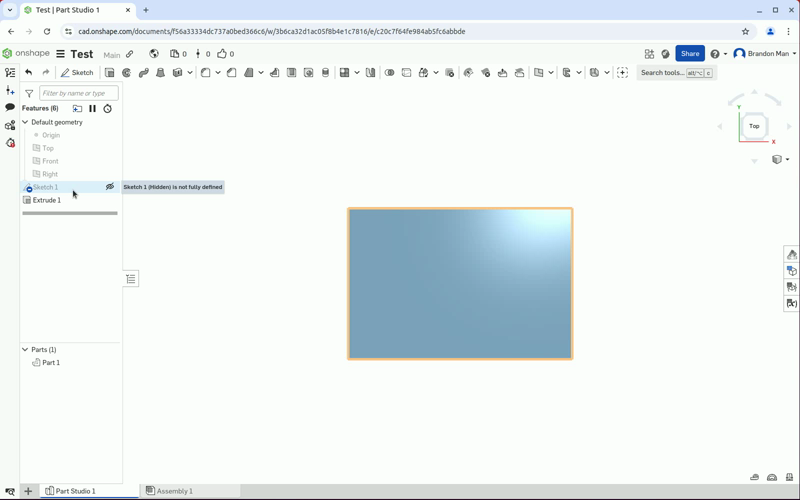
click(73, 189)
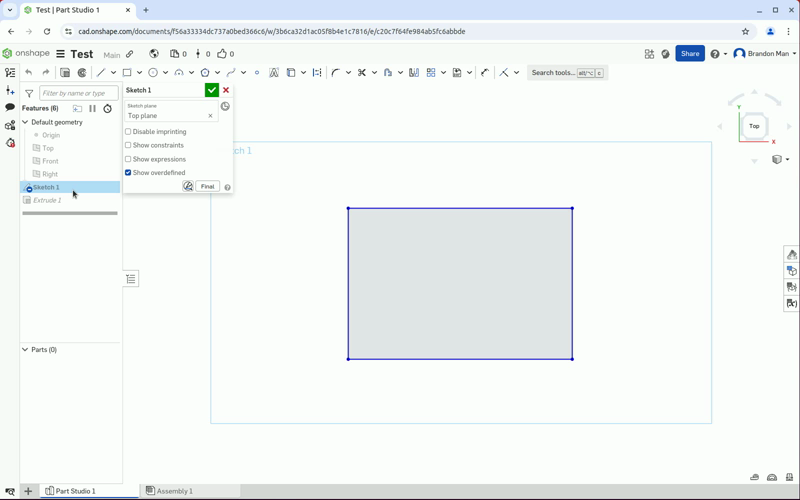
mouse_move(229, 92)
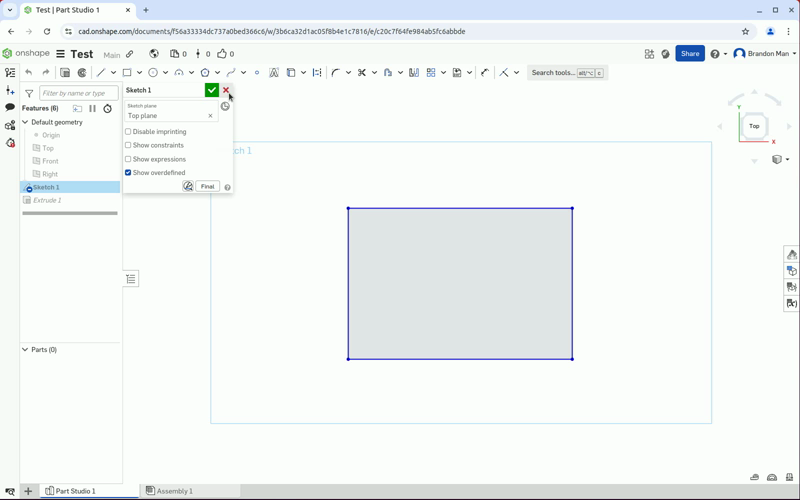
click(229, 92)
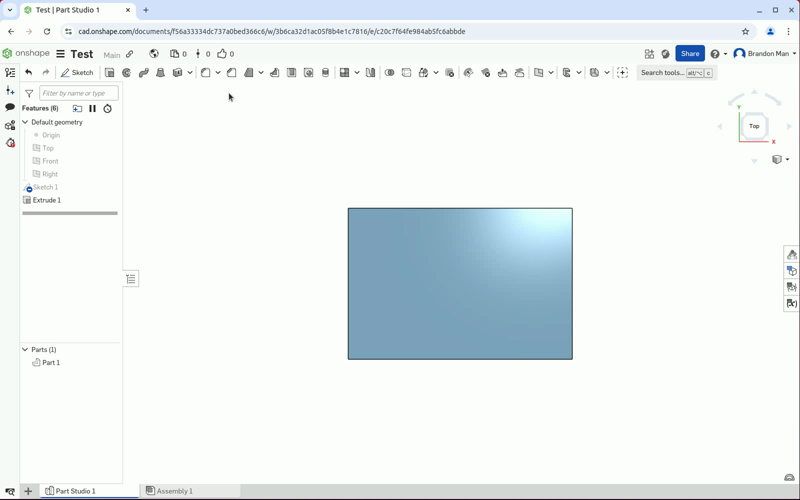
mouse_move(541, 75)
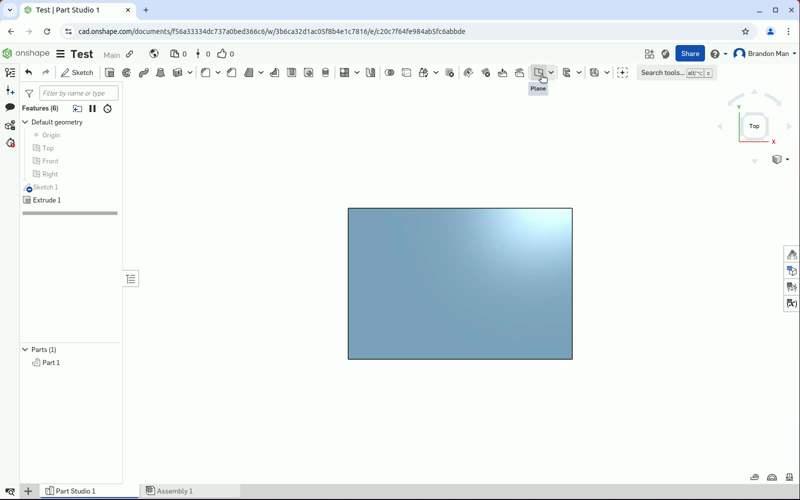
click(541, 75)
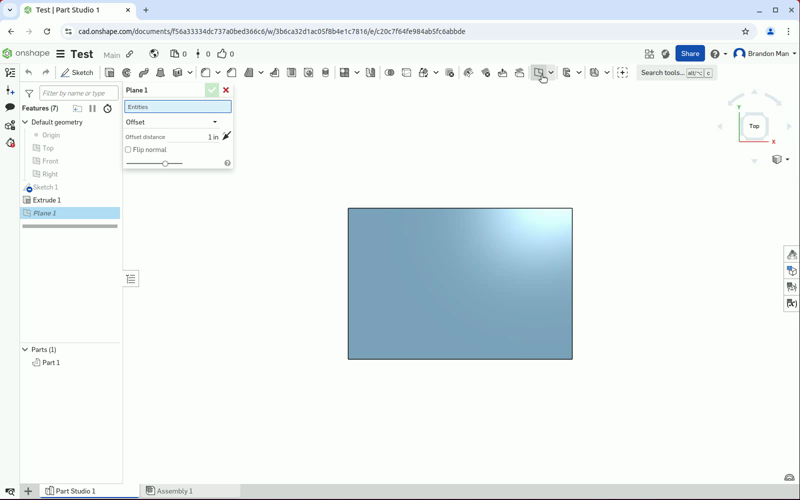
mouse_move(73, 150)
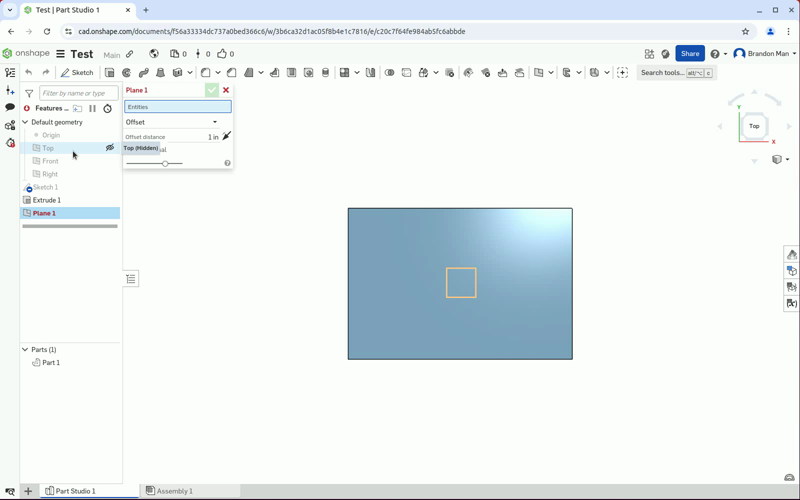
click(73, 150)
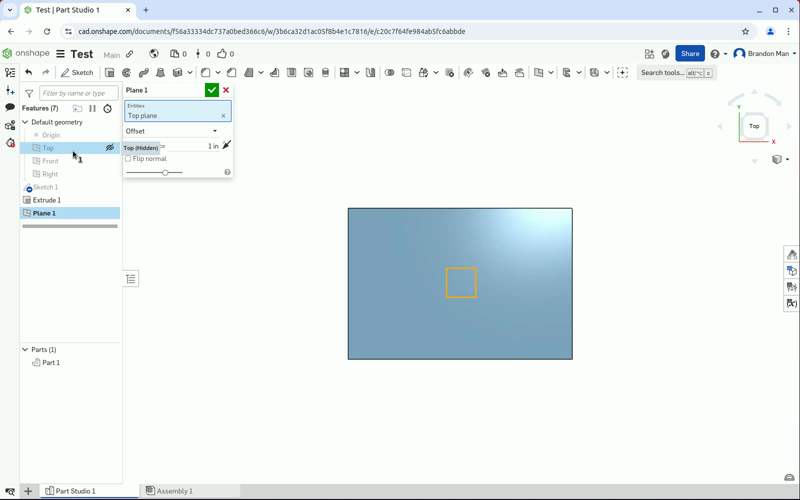
key(tab, 2)
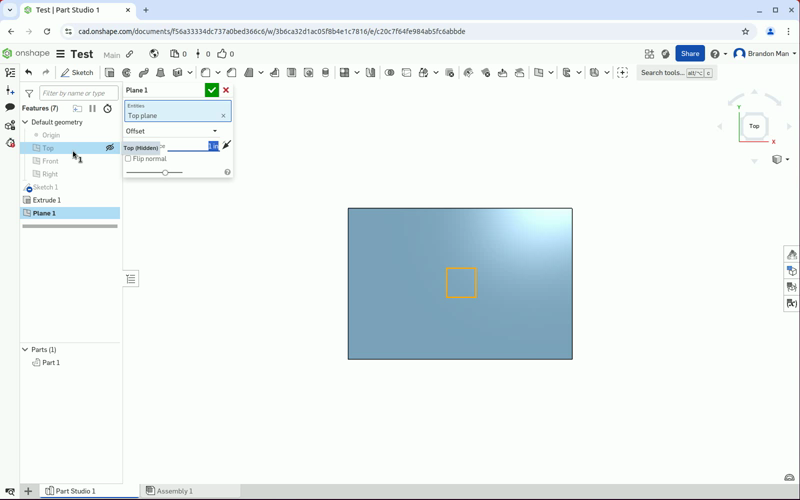
text(9.397)
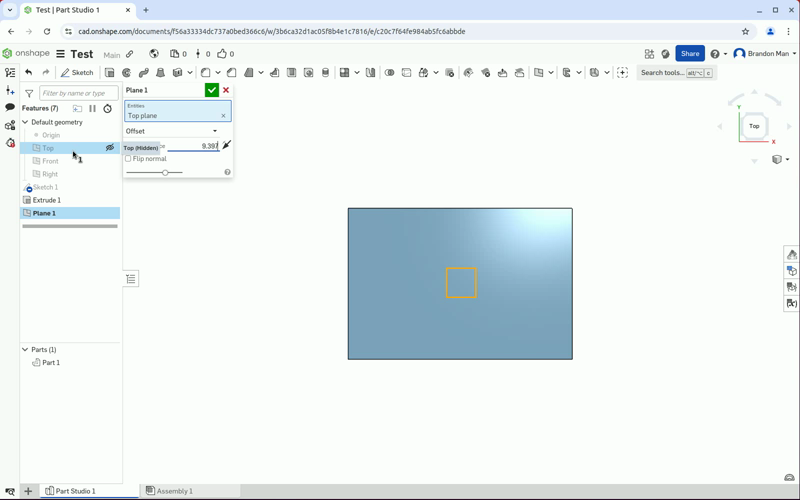
key(enter, 2)
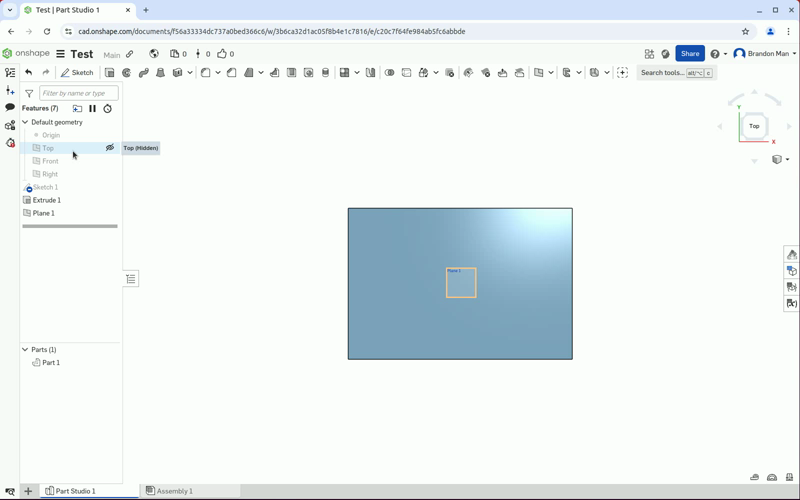
key(shift+s)
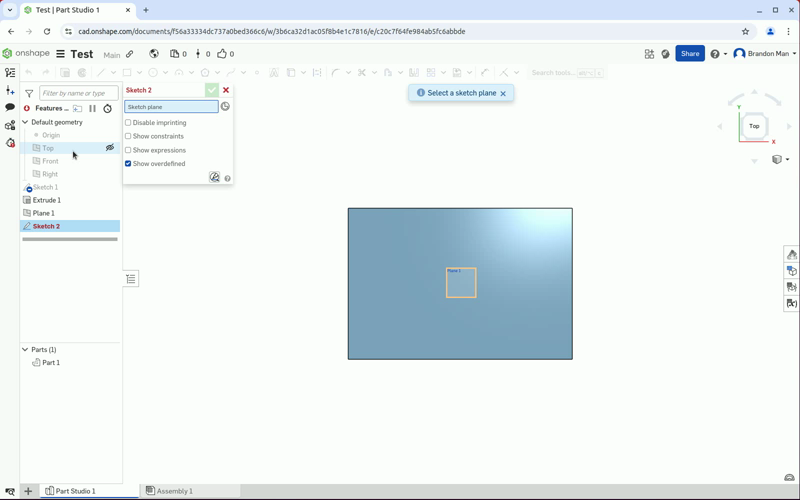
mouse_move(73, 215)
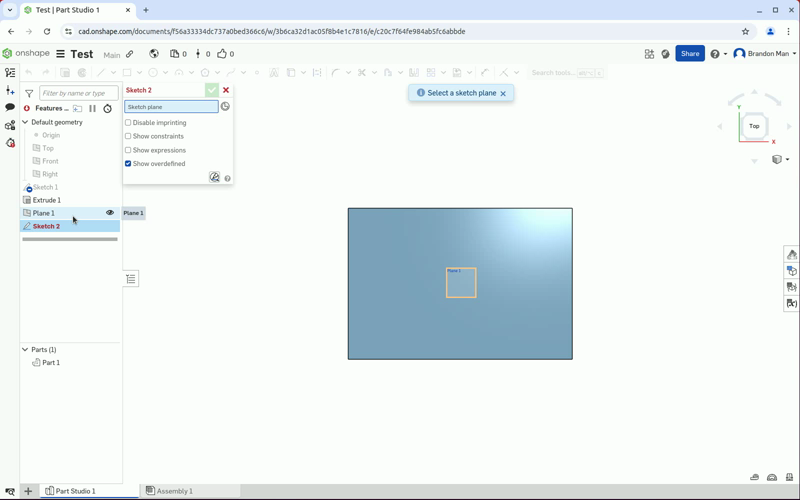
click(73, 215)
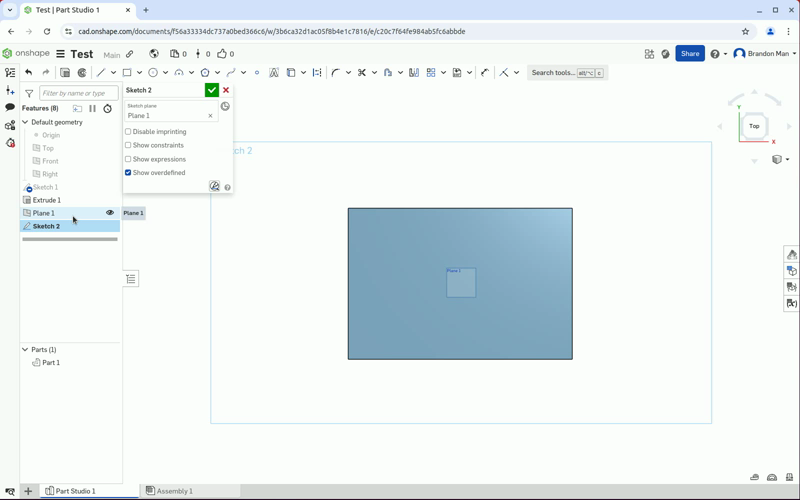
mouse_move(73, 352)
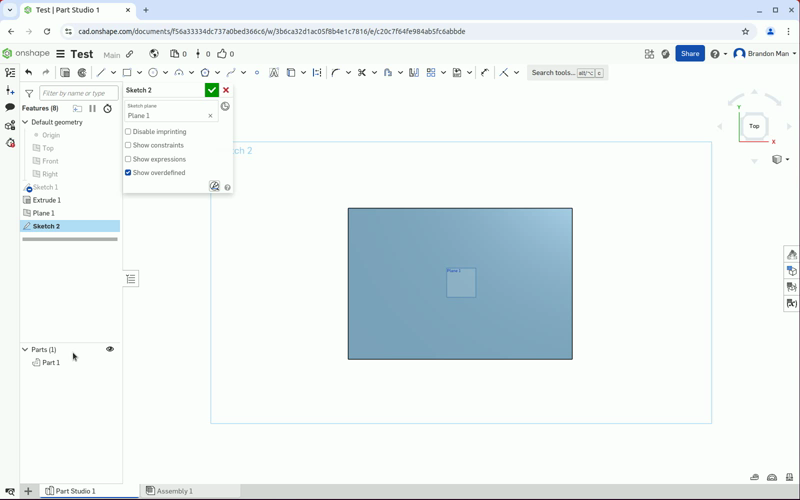
key(y)
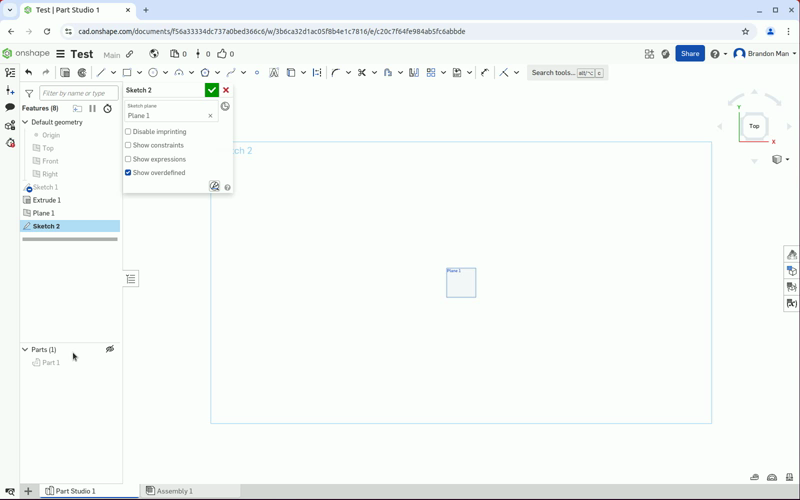
key(c)
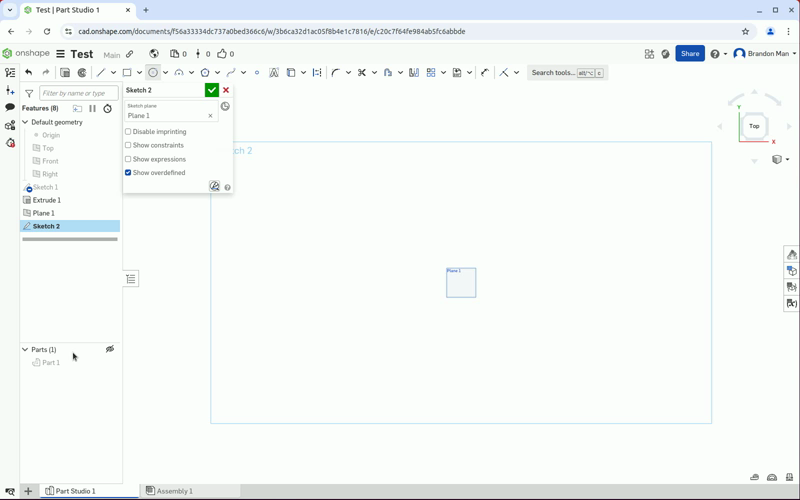
key_down(shift)
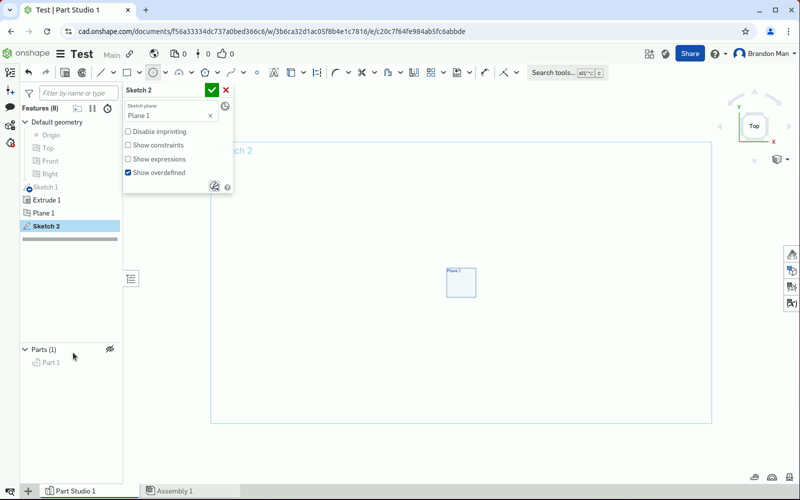
mouse_move(464, 282)
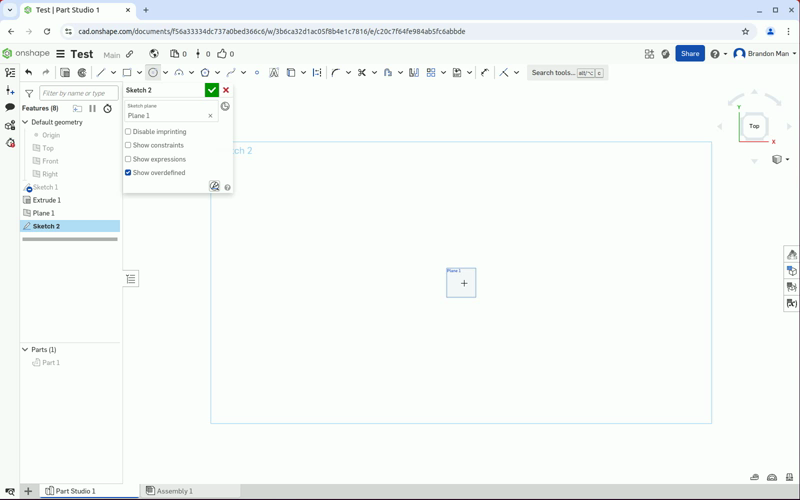
click(464, 282)
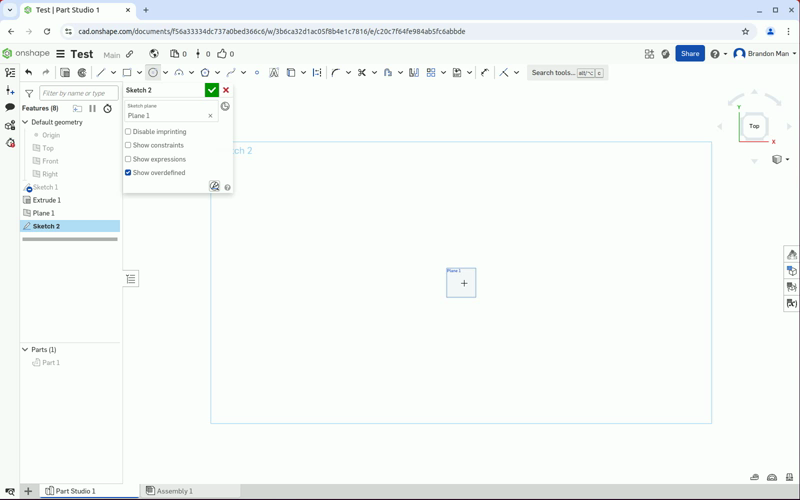
key_up(shift)
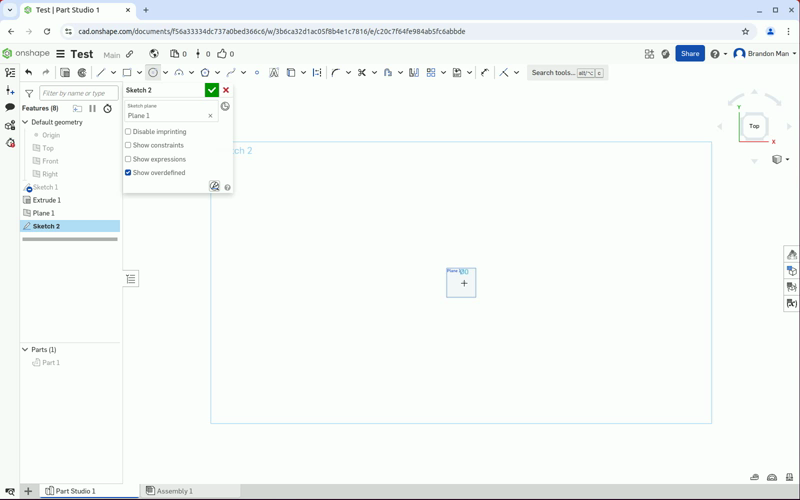
mouse_move(506, 282)
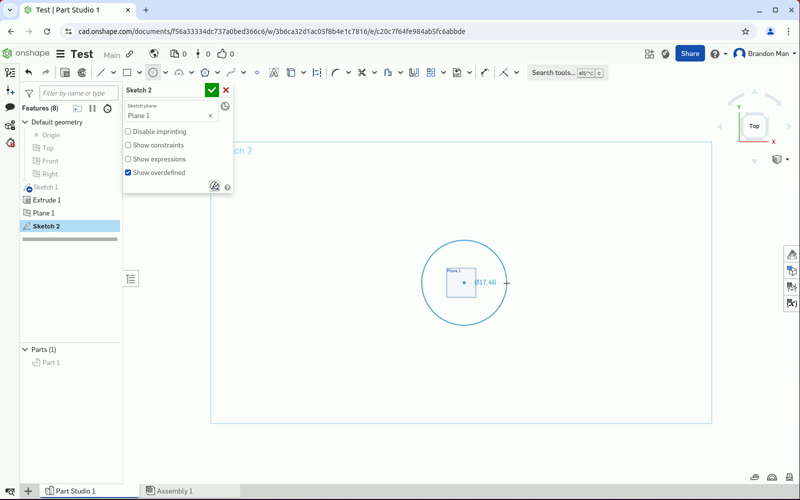
click(506, 282)
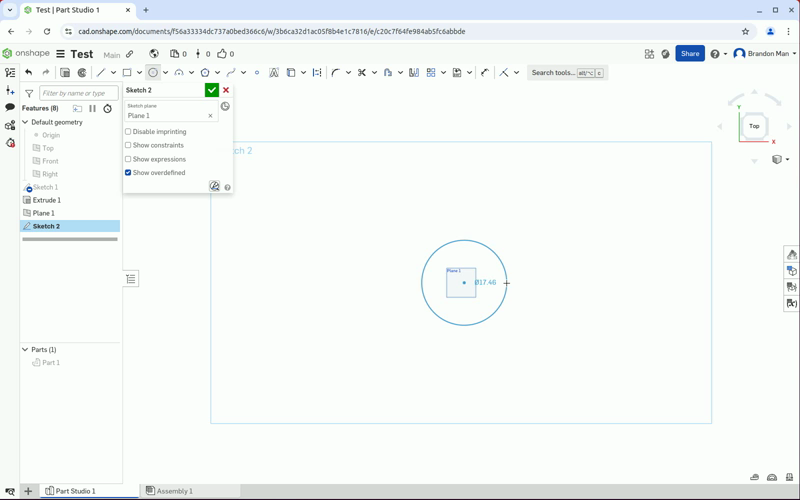
key(esc)
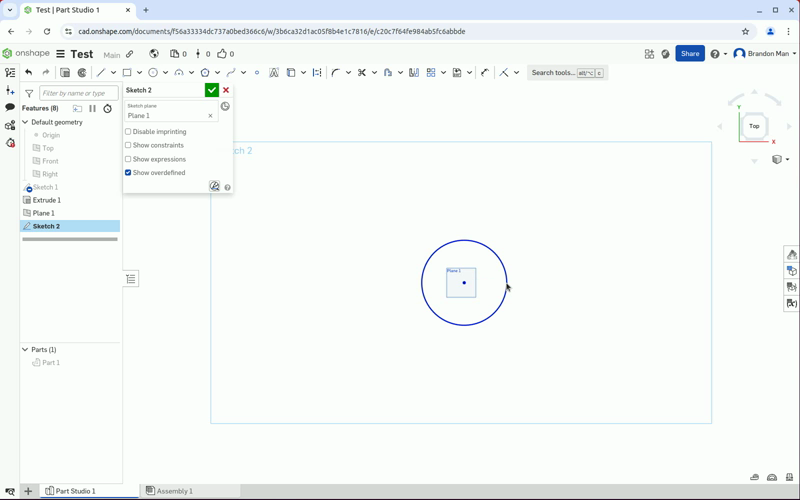
mouse_move(441, 302)
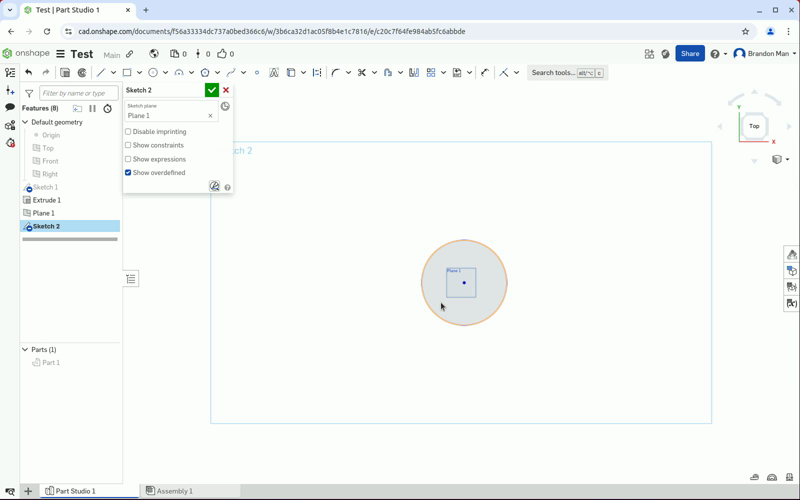
click(441, 302)
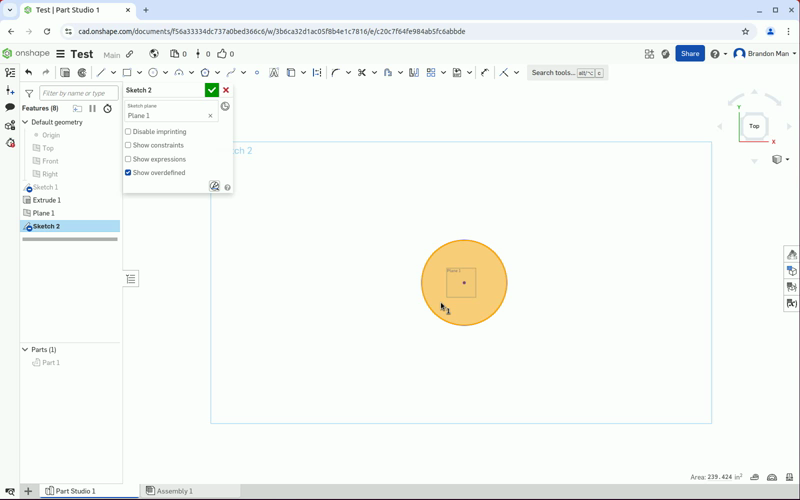
mouse_move(73, 352)
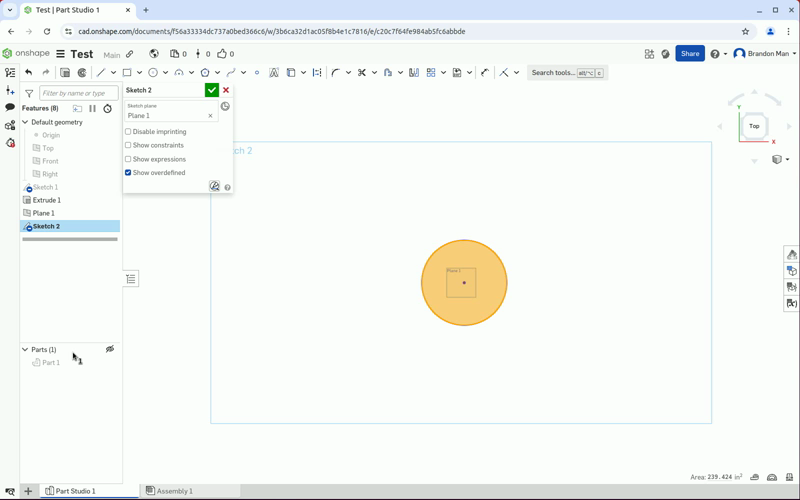
key(shift+y)
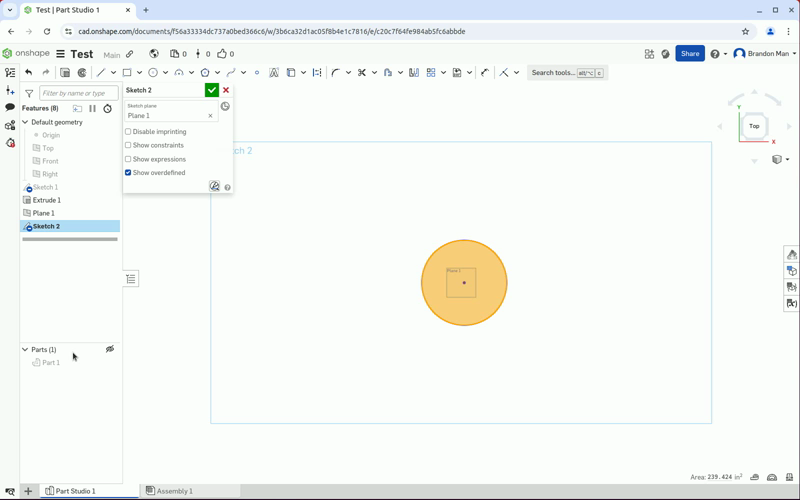
key(shift+e)
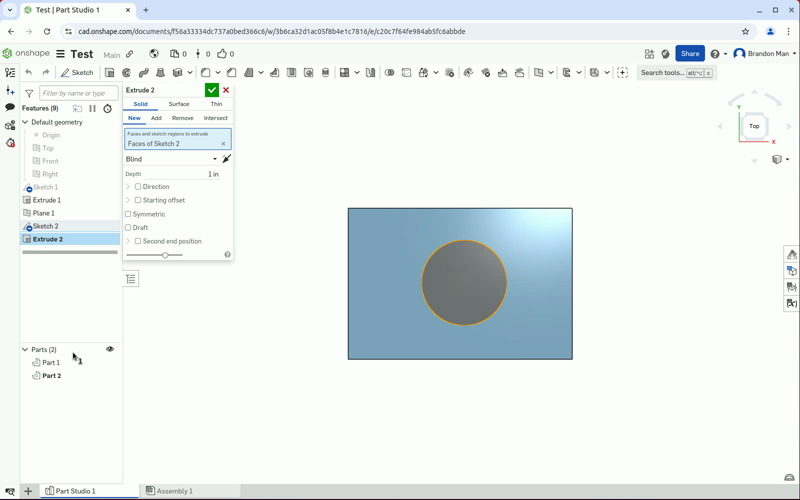
mouse_move(143, 106)
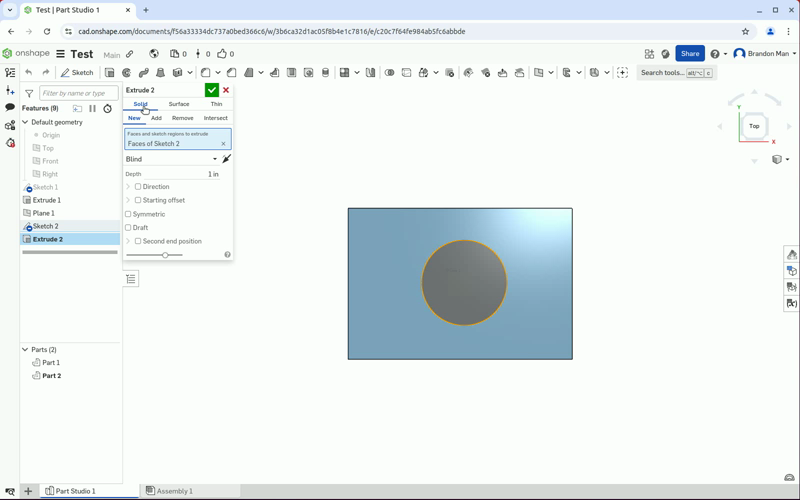
click(143, 106)
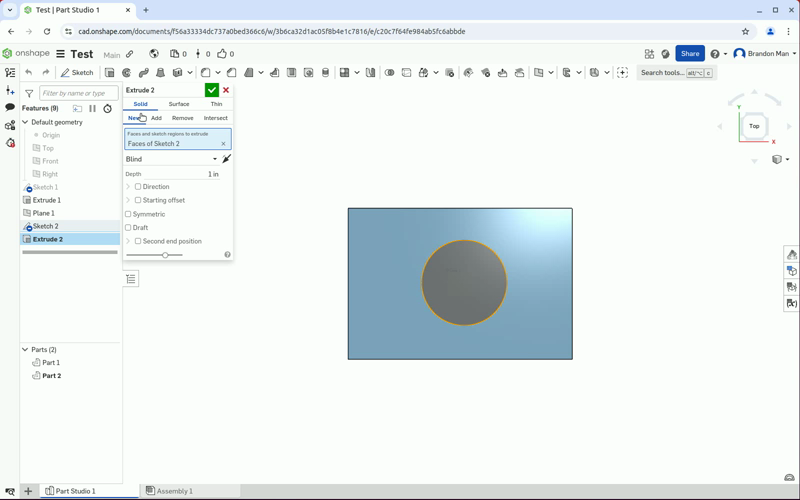
mouse_move(137, 120)
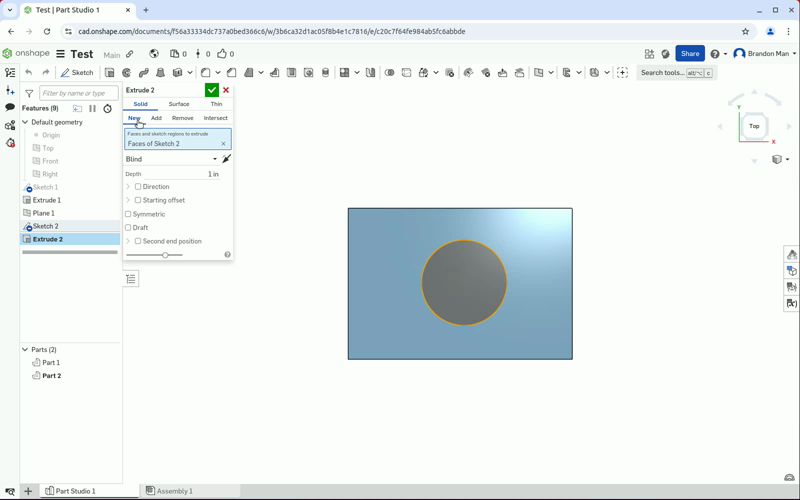
click(137, 120)
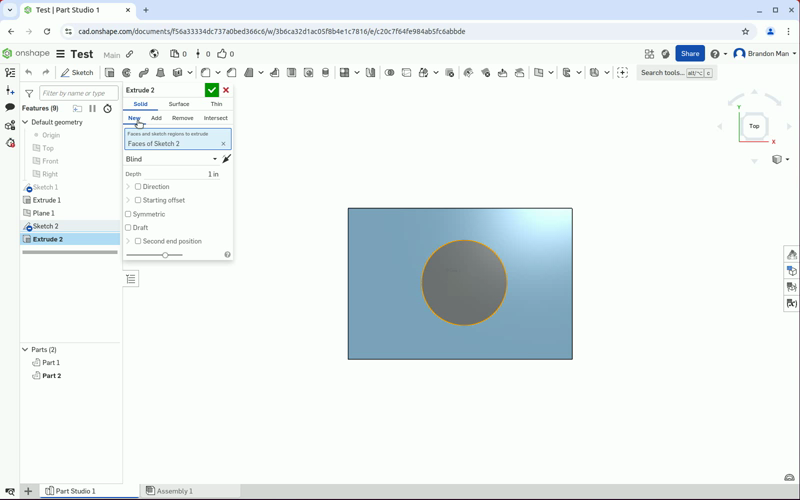
key(tab, 4)
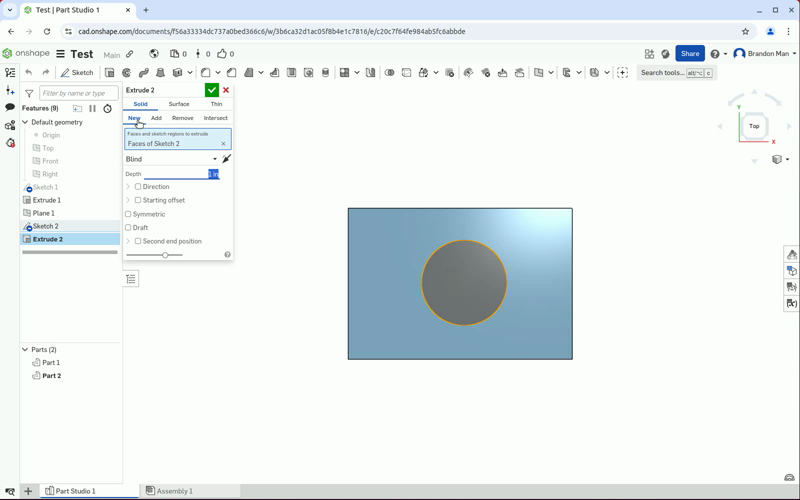
text(9.388)
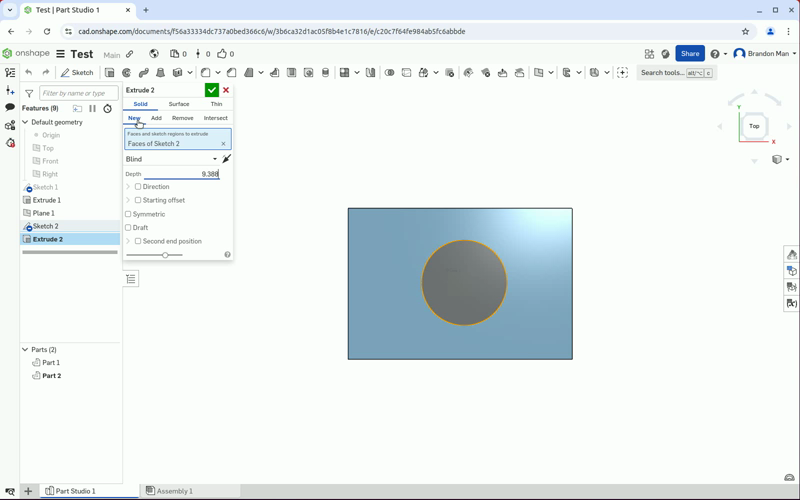
key(enter)
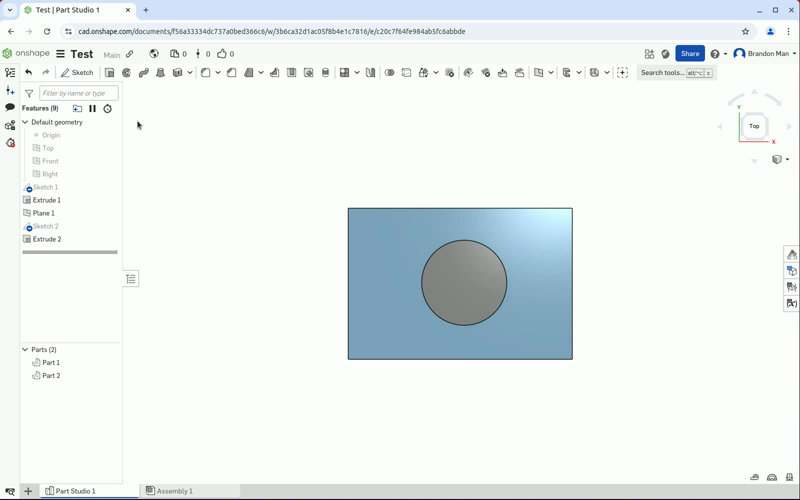
key(shift+h)
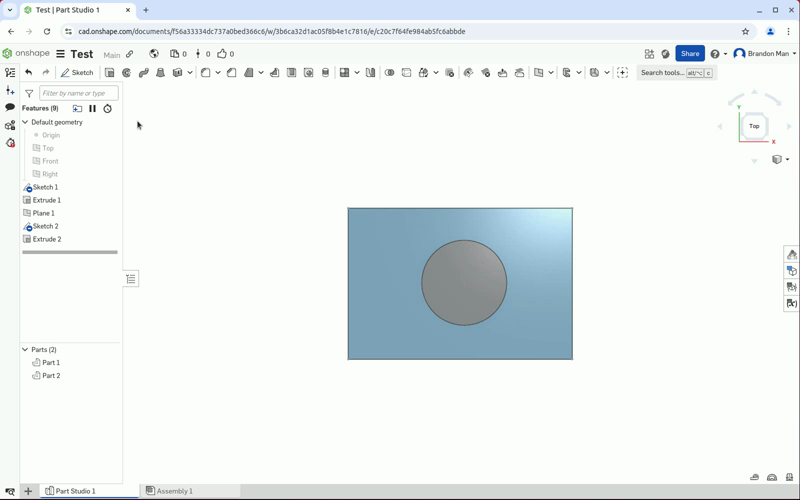
key(shift+h)
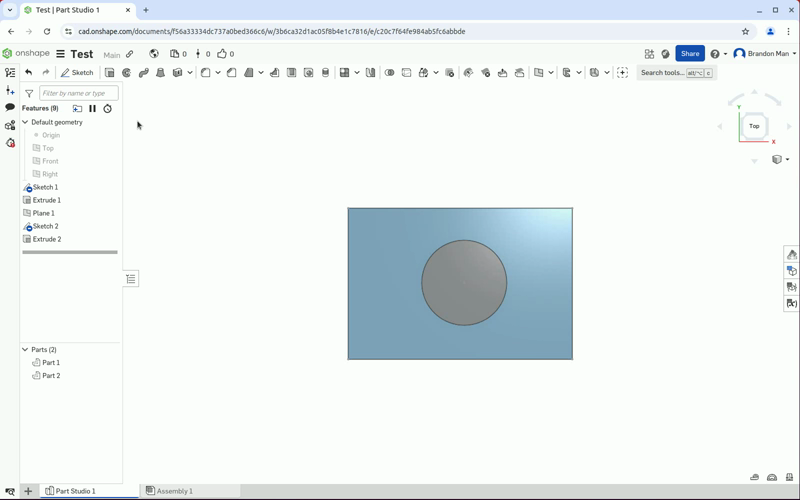
key(shift+7)
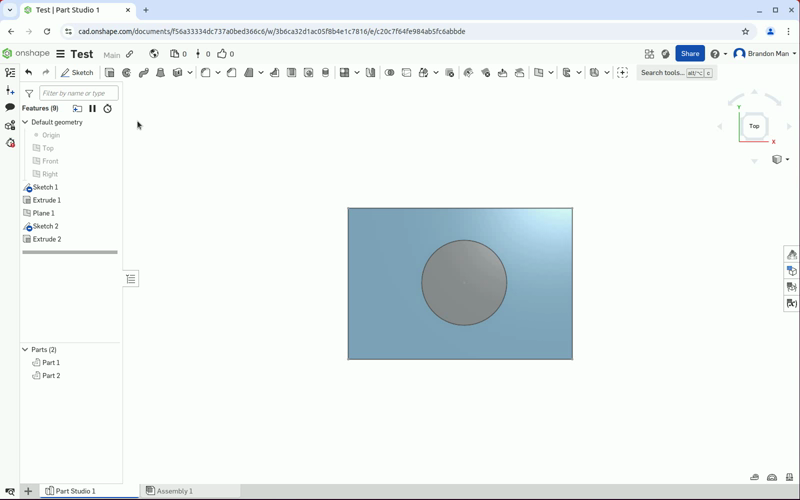
key(up, 3)
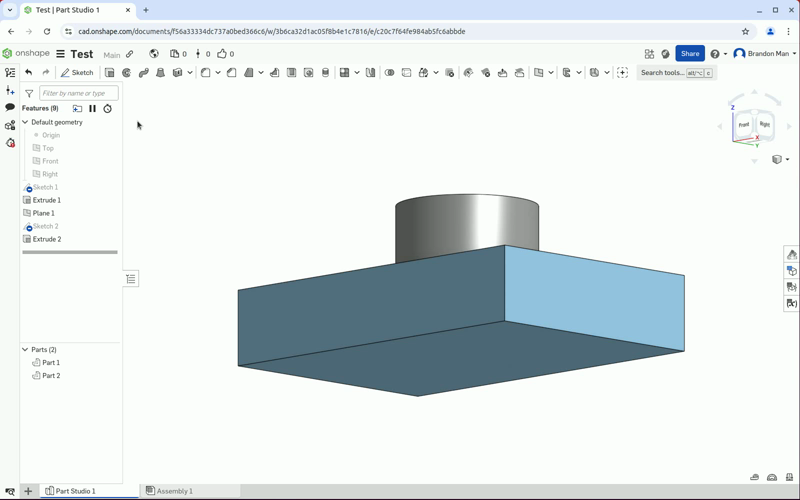
key(left, 3)
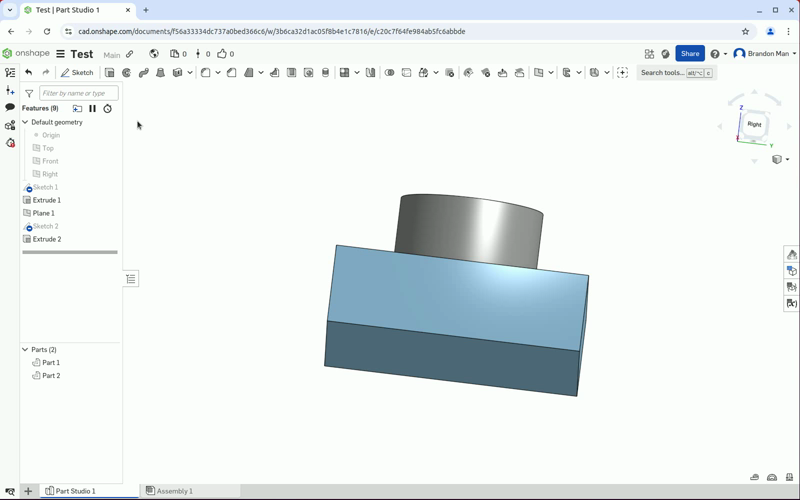
key(right, 3)
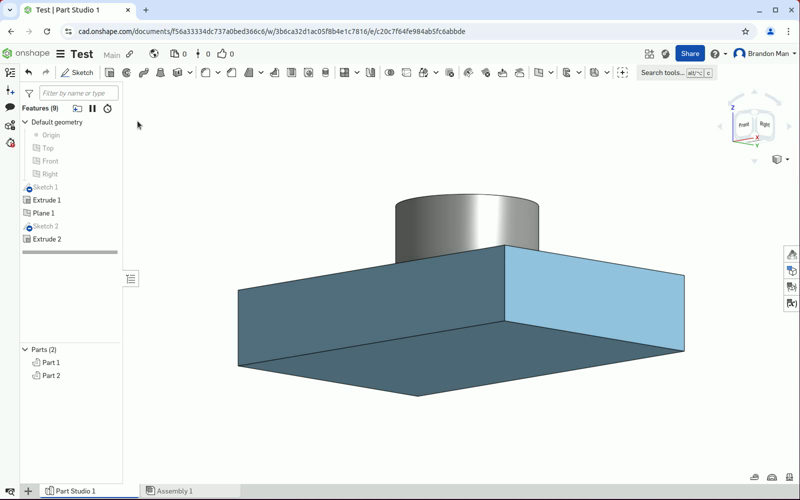
key(down, 3)
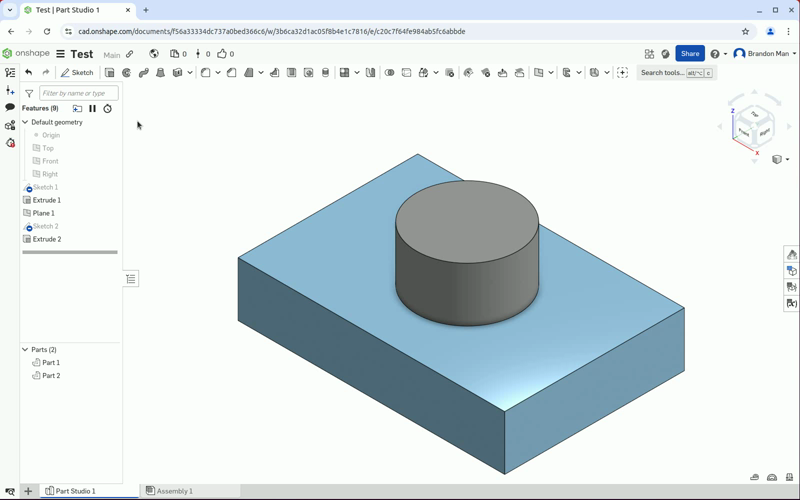
mouse_move(73, 189)
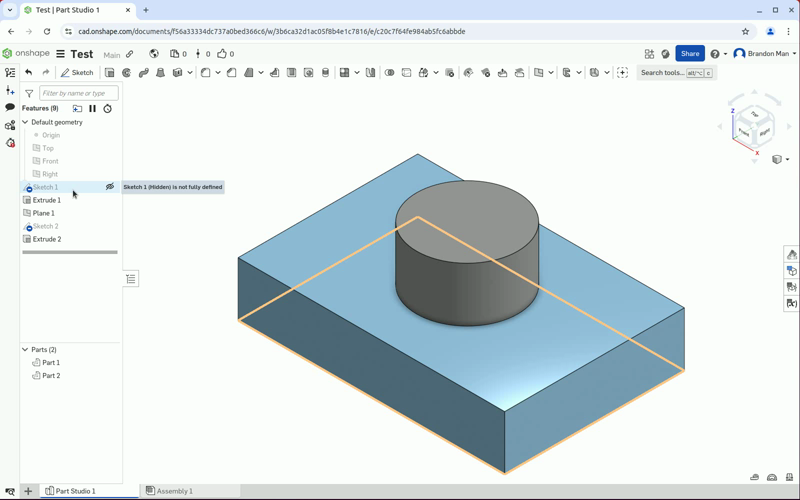
click(73, 189)